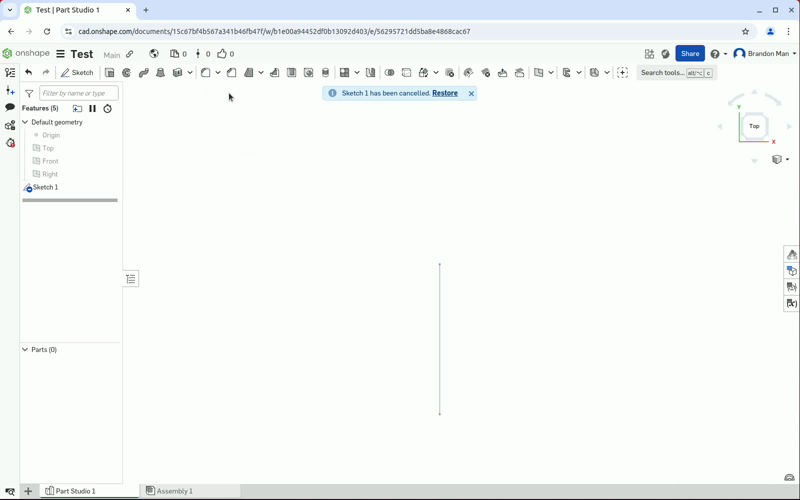
key(shift+h)
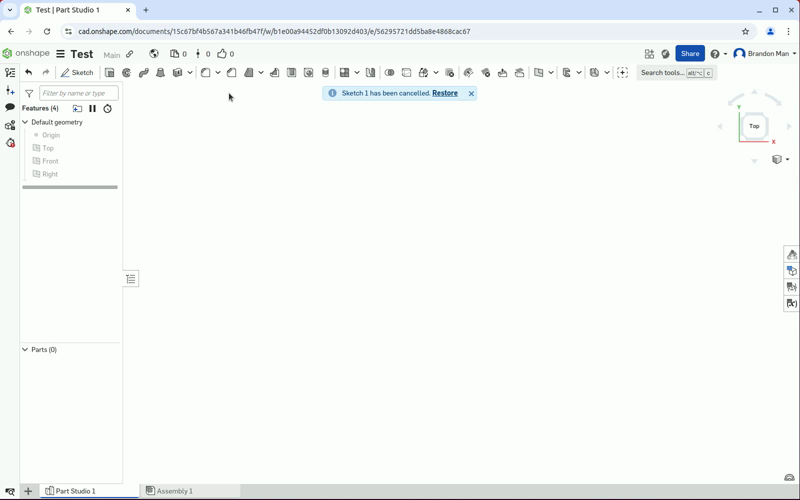
key(shift+s)
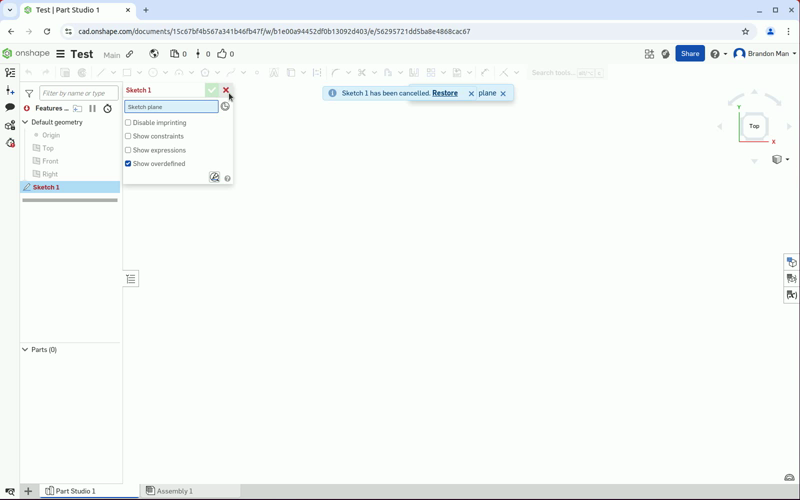
mouse_move(73, 150)
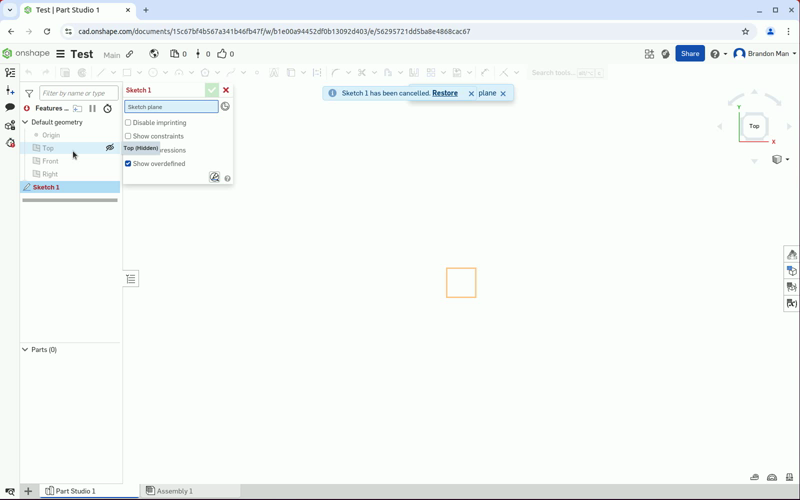
click(73, 150)
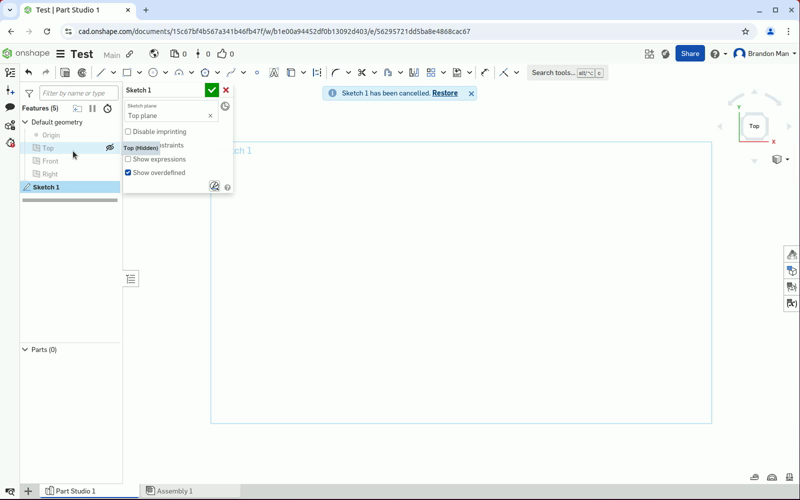
mouse_move(73, 352)
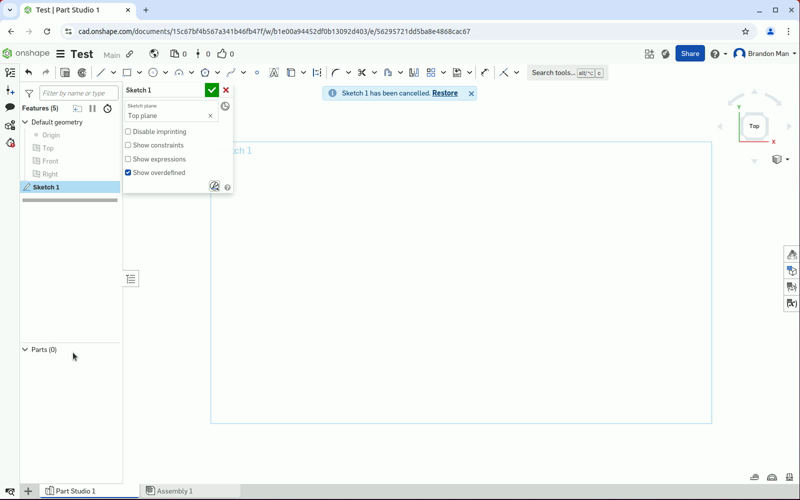
key(y)
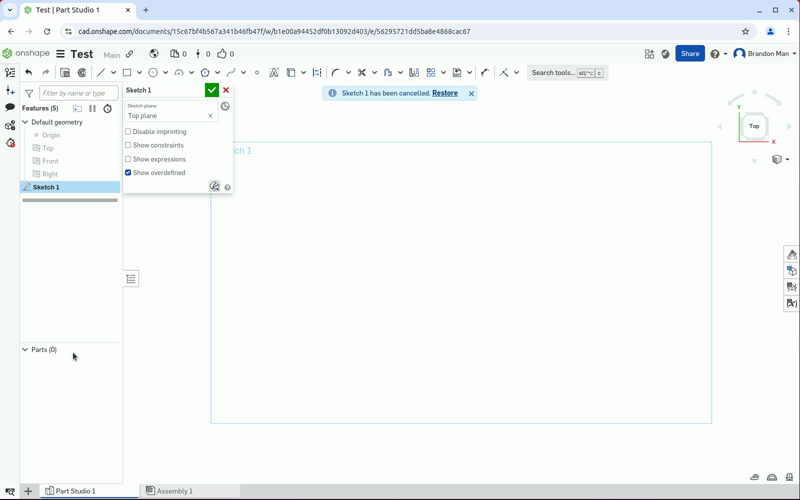
key(c)
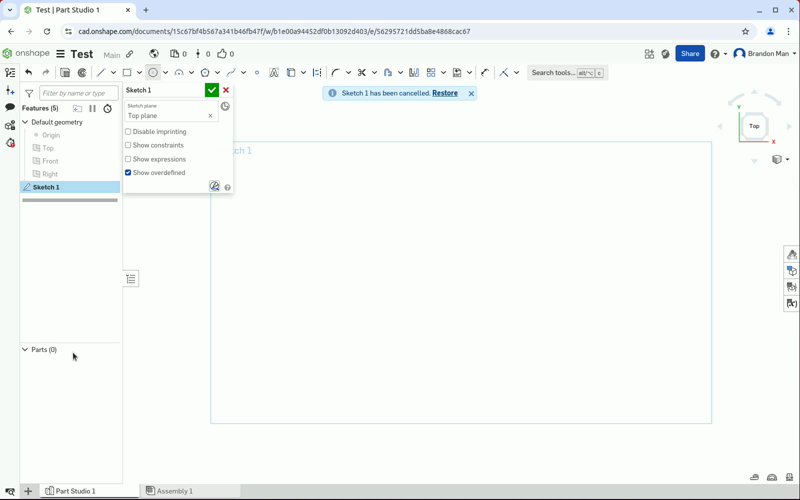
key_down(shift)
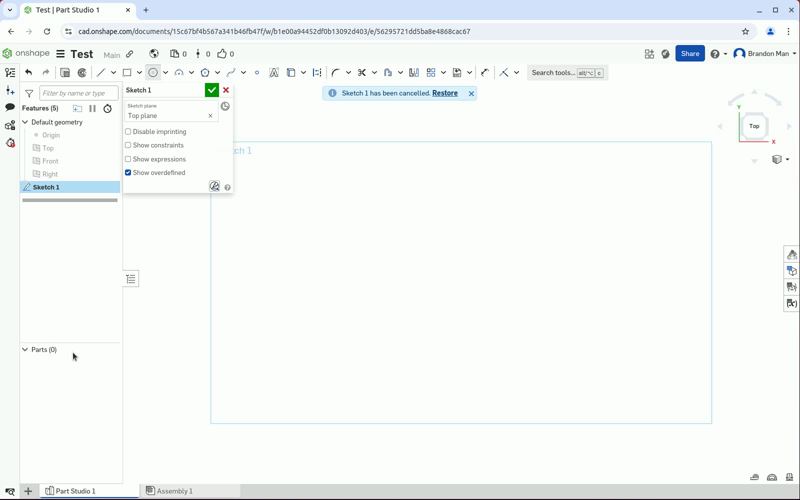
mouse_move(461, 282)
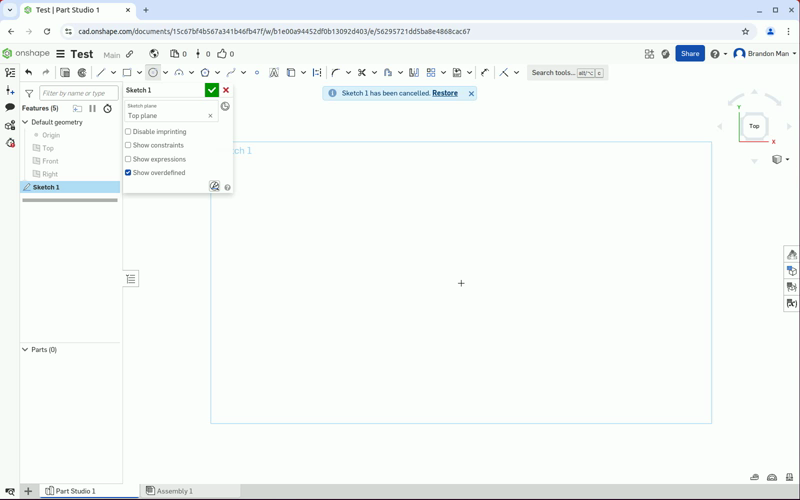
click(461, 282)
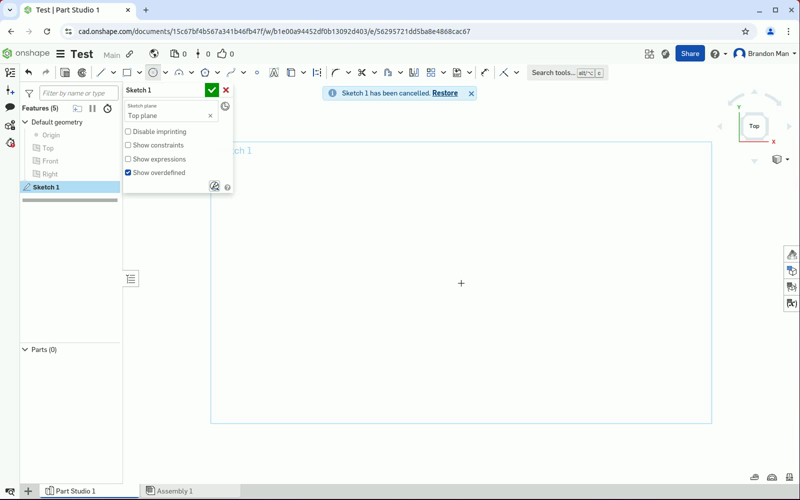
key_up(shift)
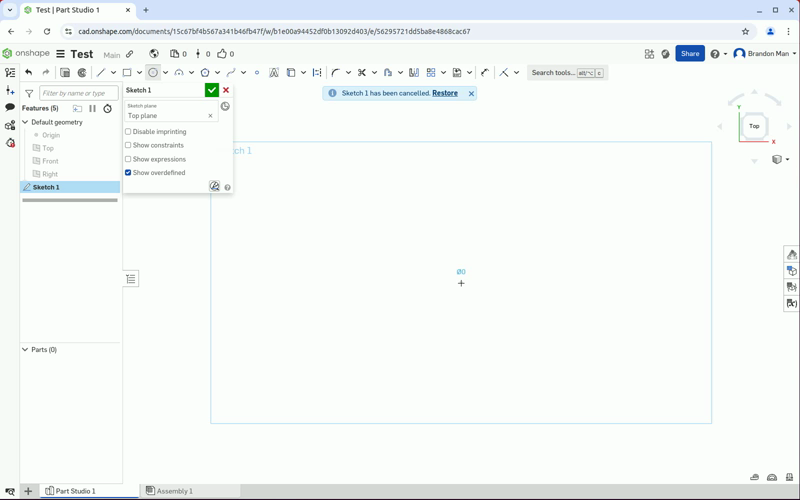
mouse_move(574, 282)
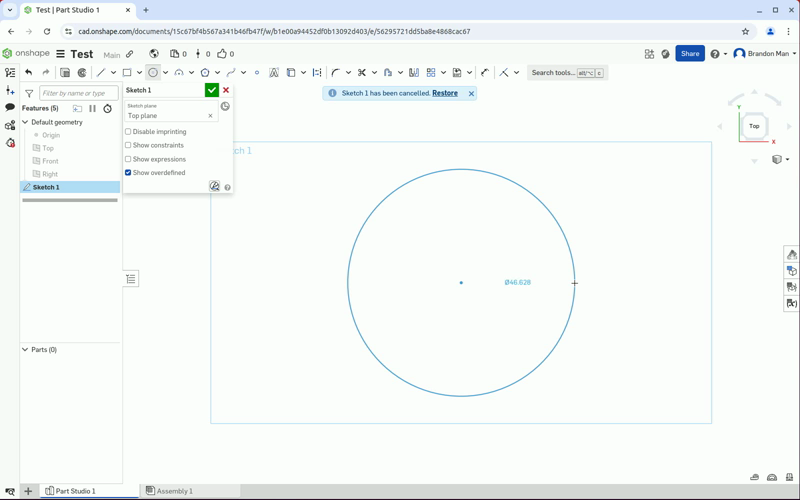
click(574, 282)
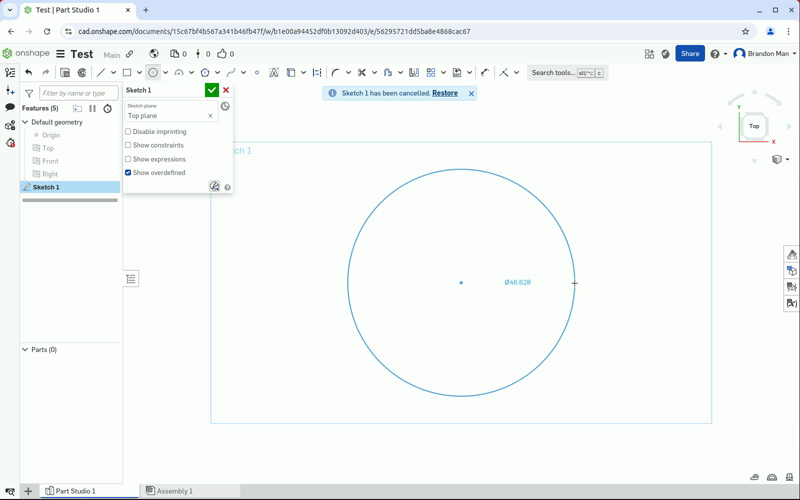
key(esc)
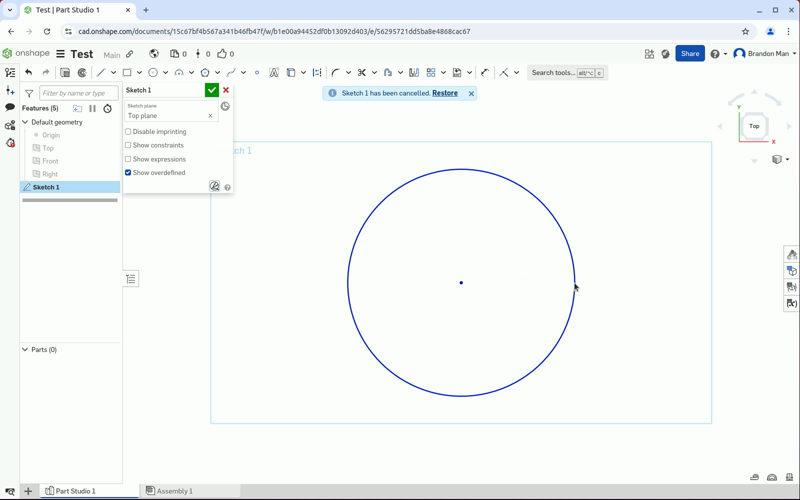
mouse_move(386, 277)
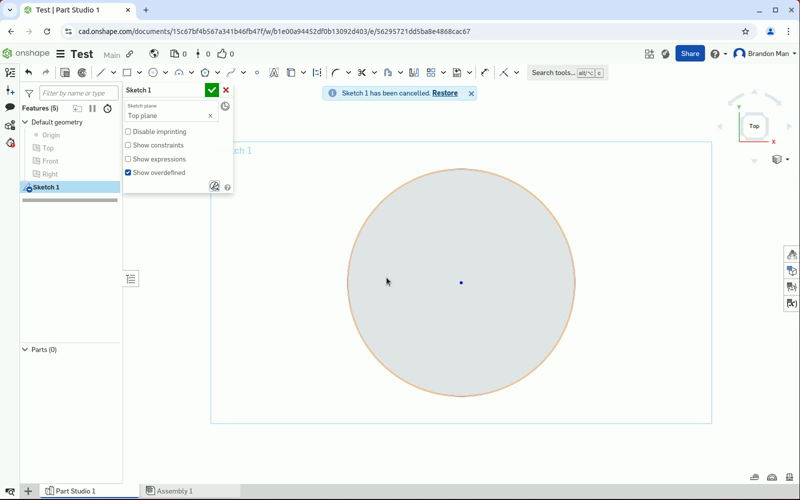
click(386, 277)
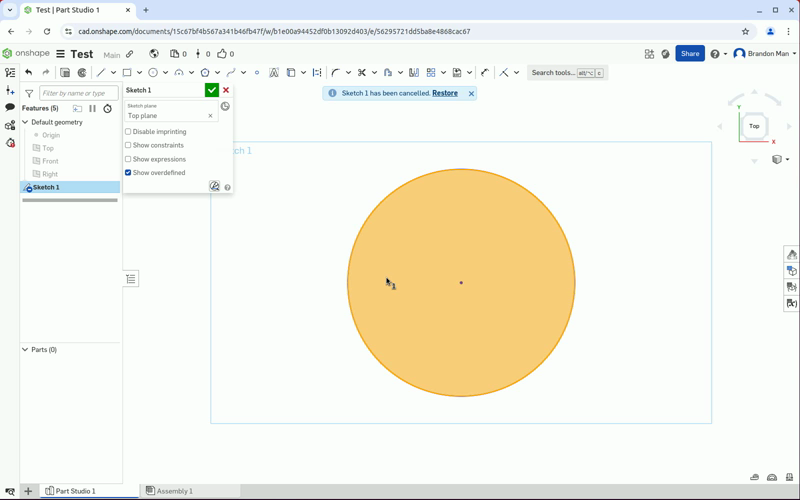
mouse_move(73, 352)
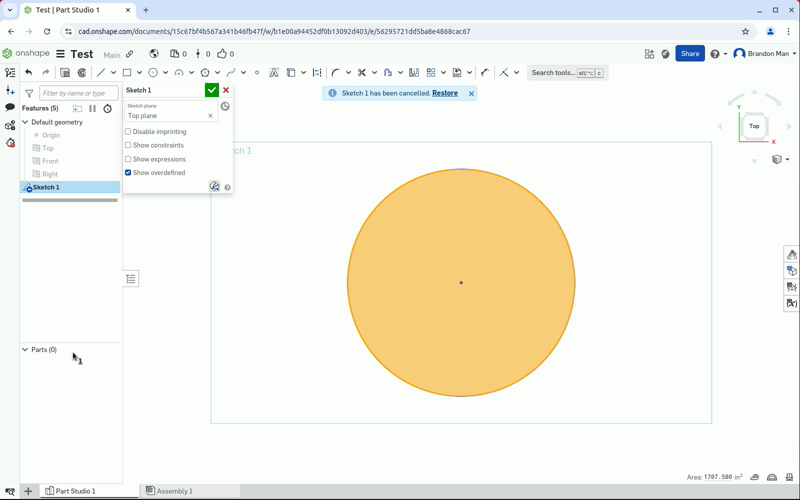
key(shift+y)
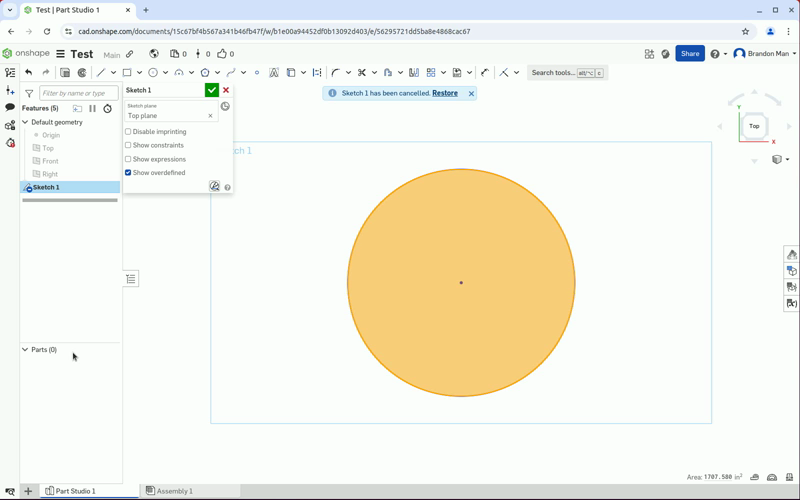
key(shift+e)
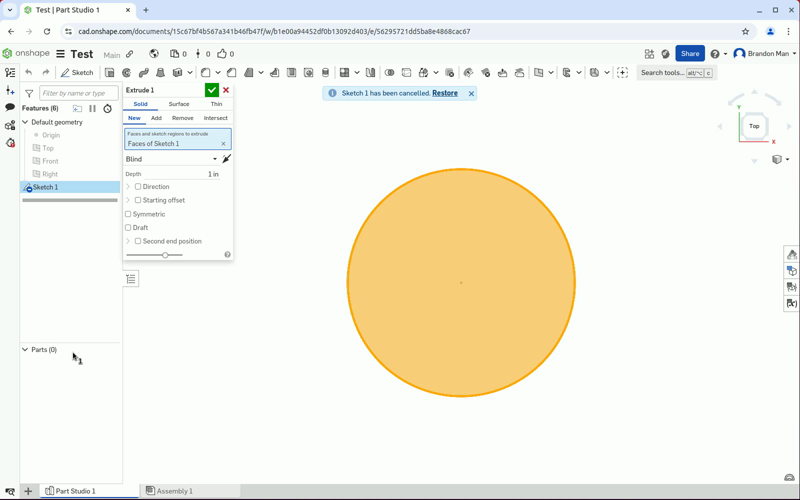
mouse_move(143, 106)
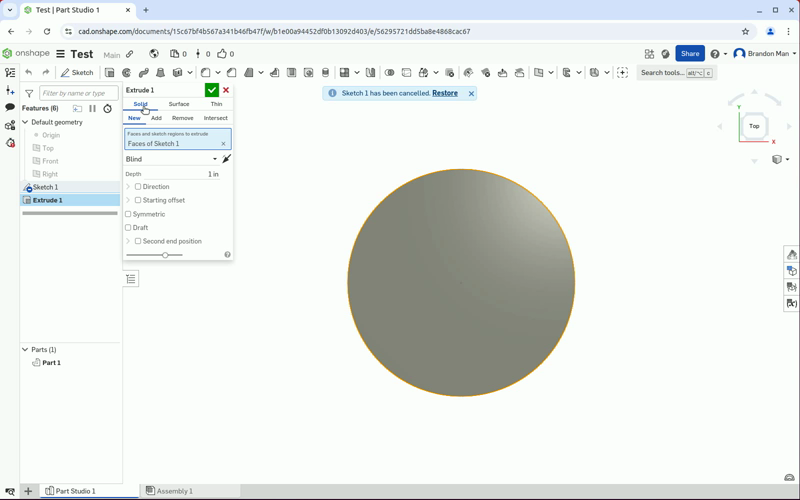
click(143, 106)
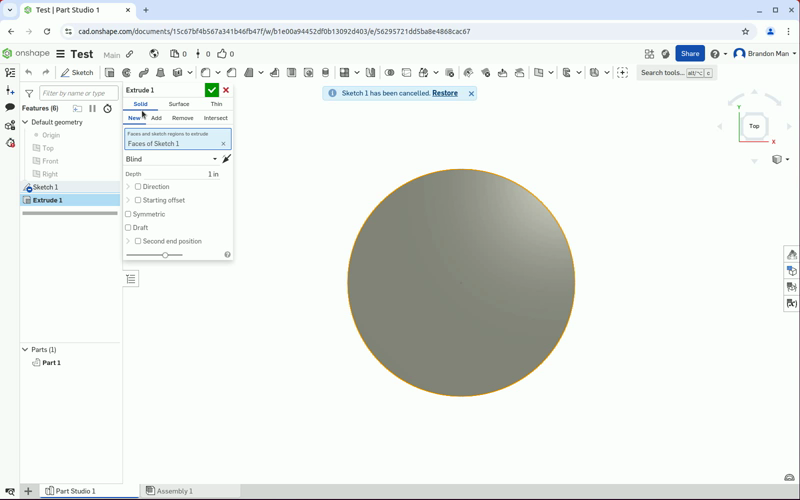
mouse_move(137, 120)
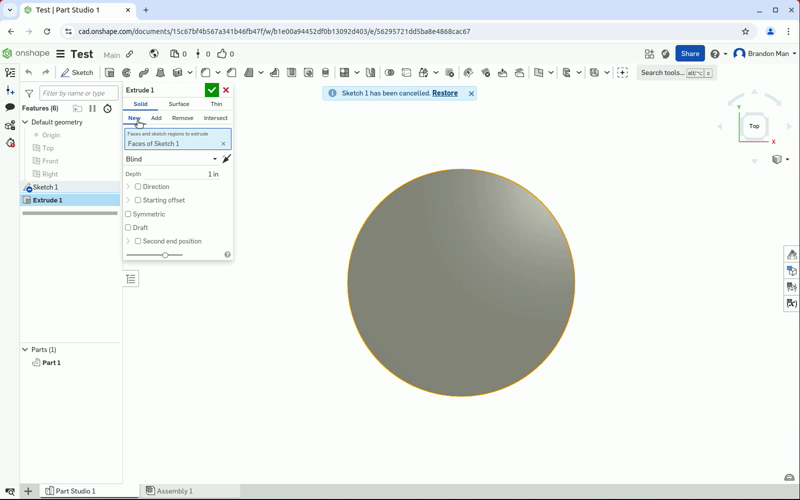
click(137, 120)
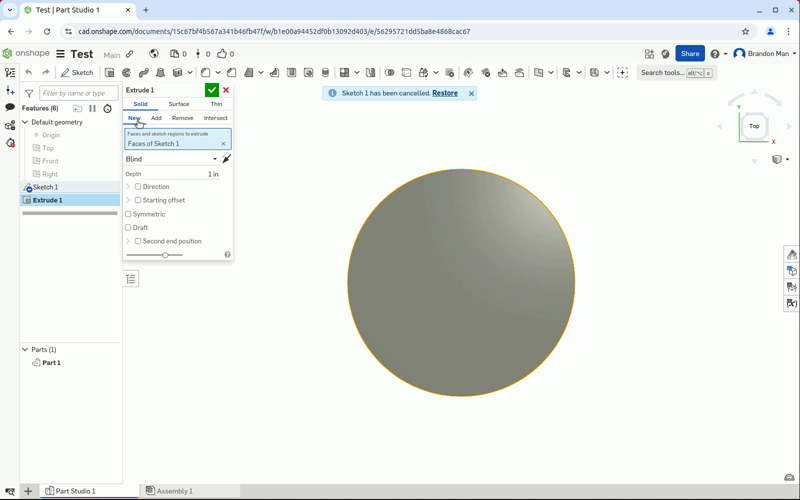
key(tab, 4)
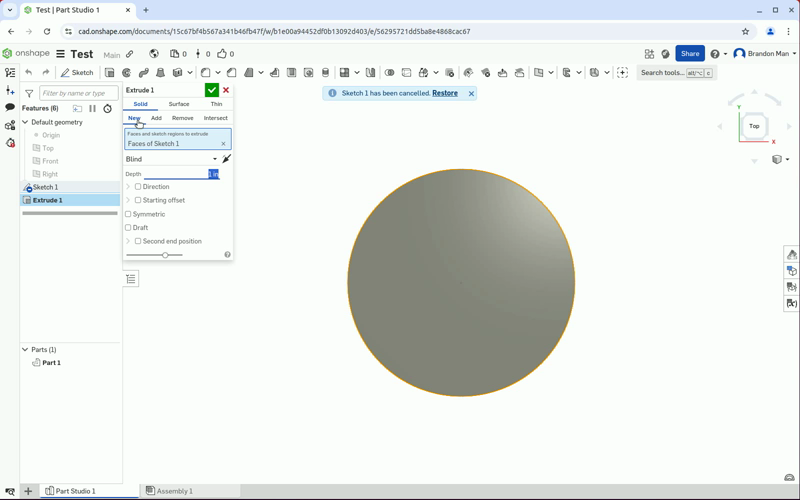
text(2.407)
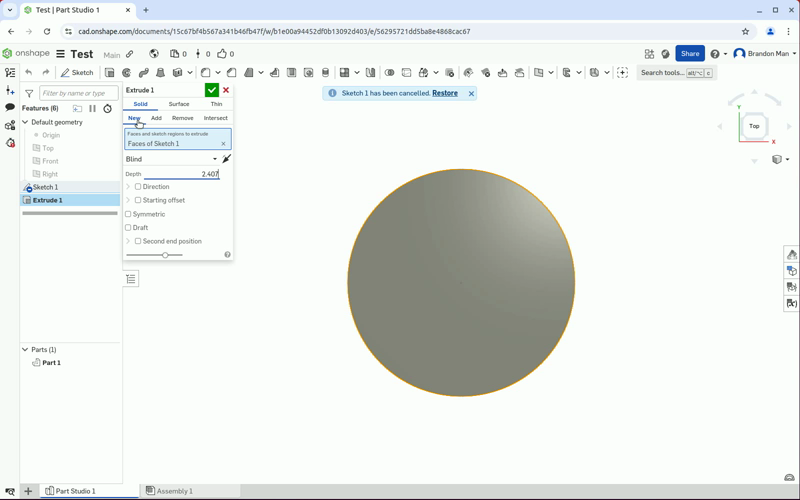
key(enter)
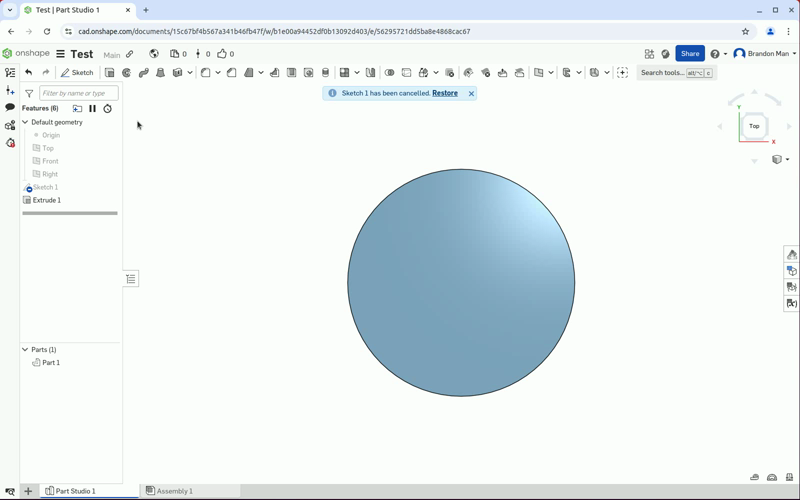
key(shift+h)
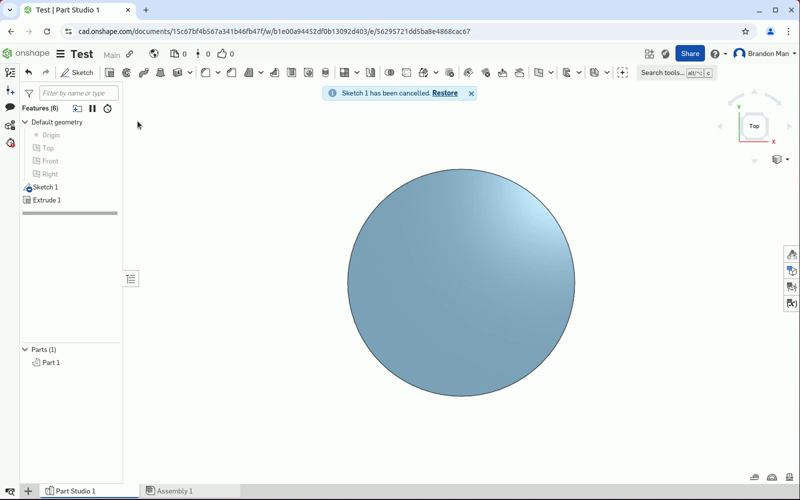
key(shift+h)
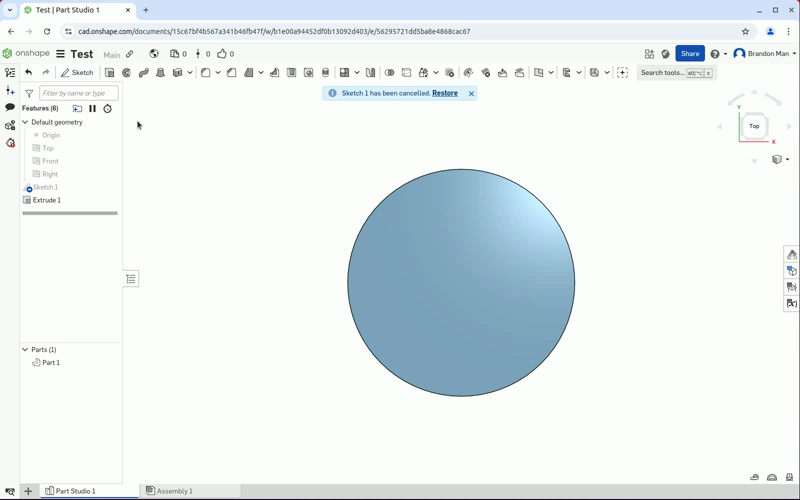
mouse_move(73, 189)
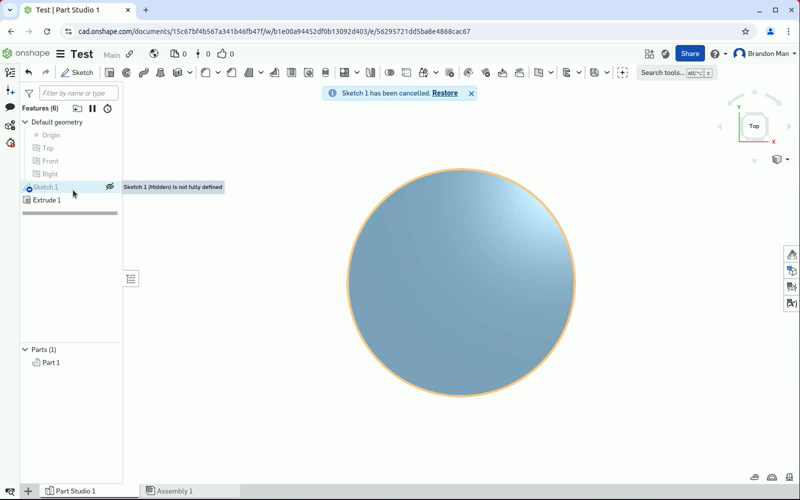
click(73, 189)
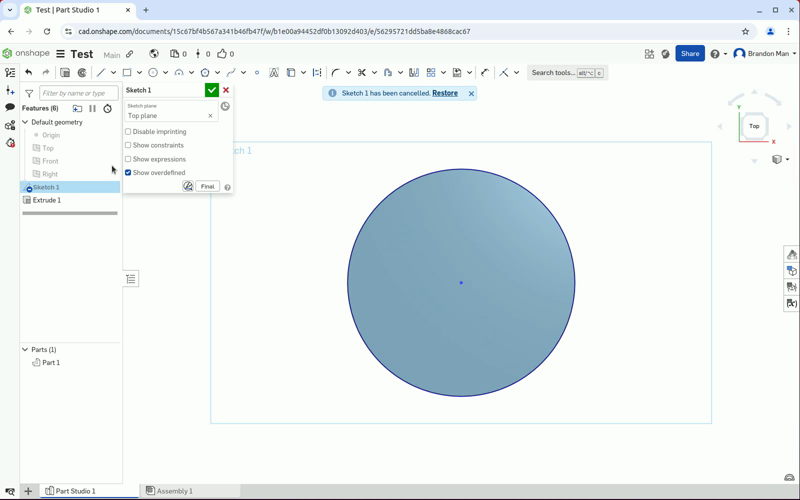
mouse_move(229, 92)
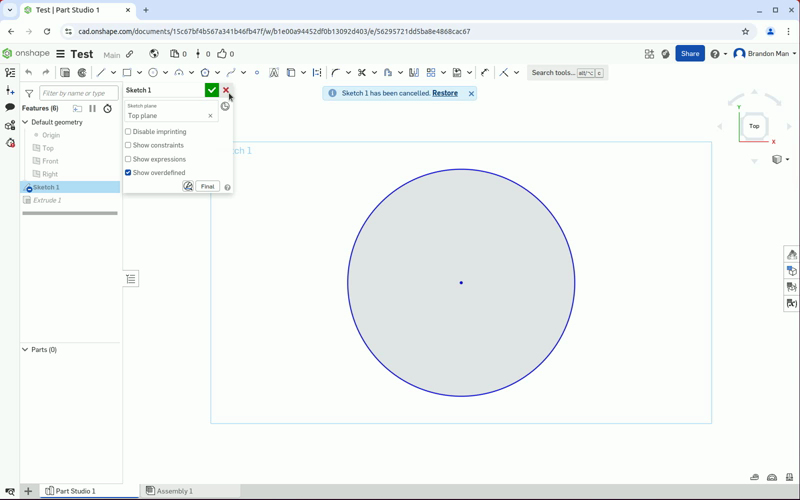
click(229, 92)
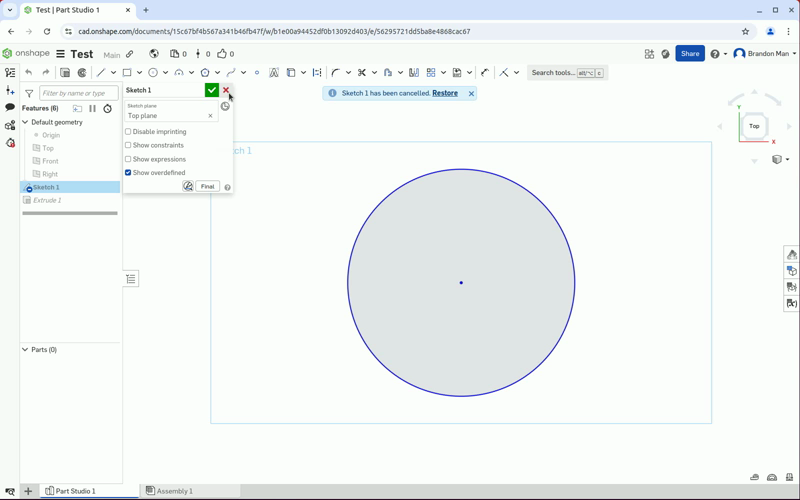
key(shift+s)
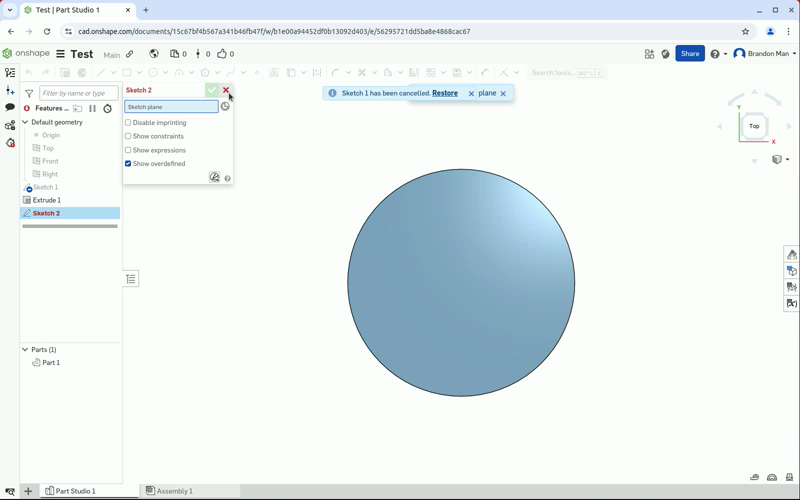
mouse_move(73, 150)
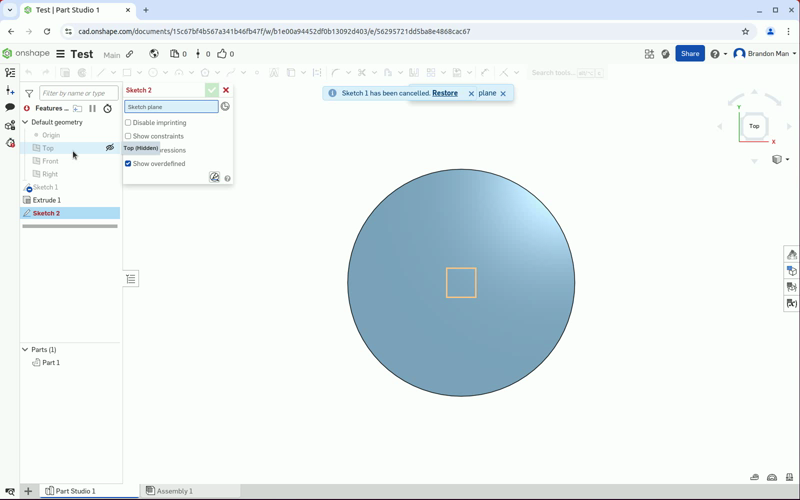
click(73, 150)
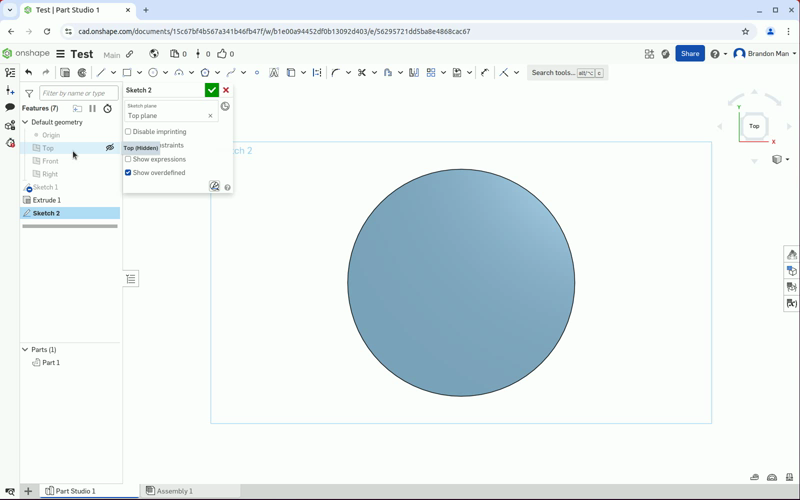
mouse_move(73, 352)
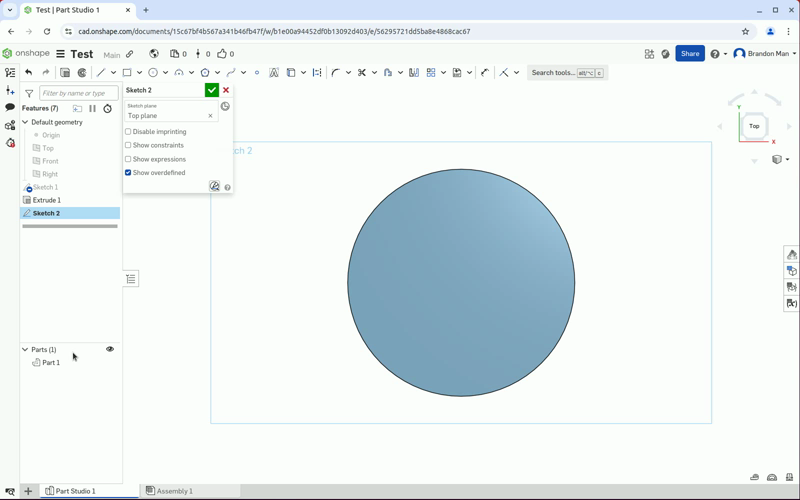
key(y)
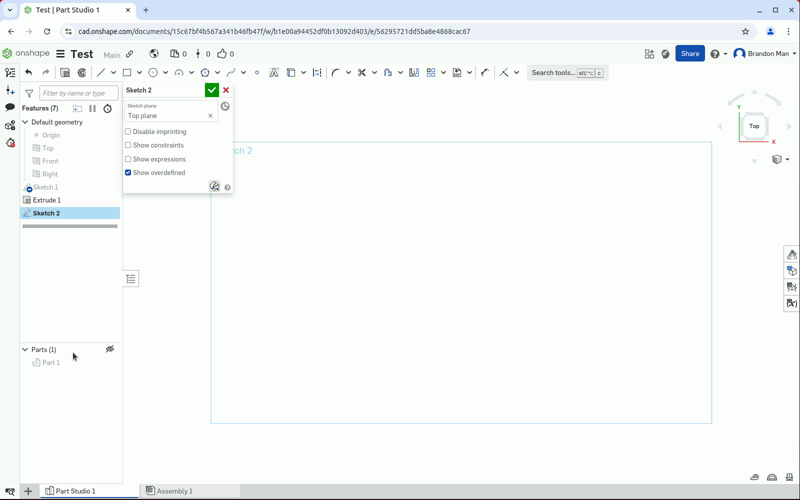
key(c)
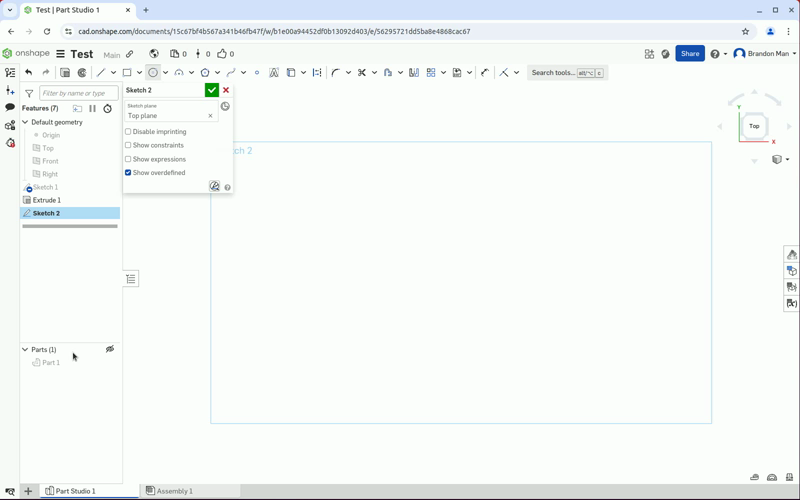
key_down(shift)
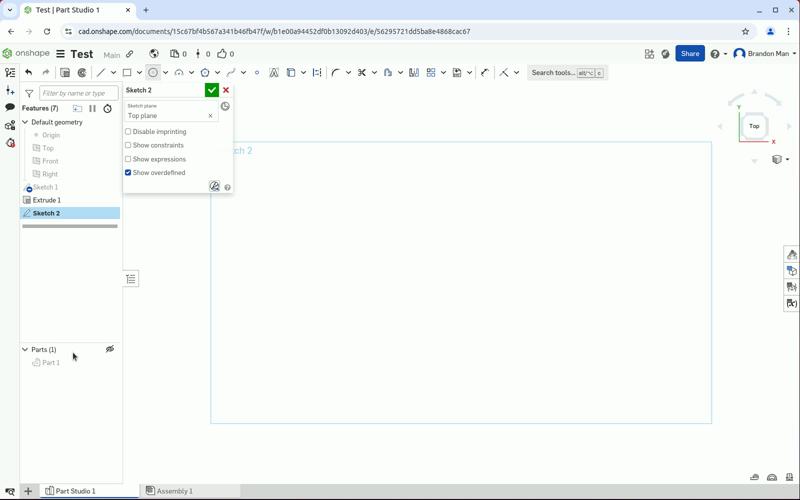
mouse_move(460, 282)
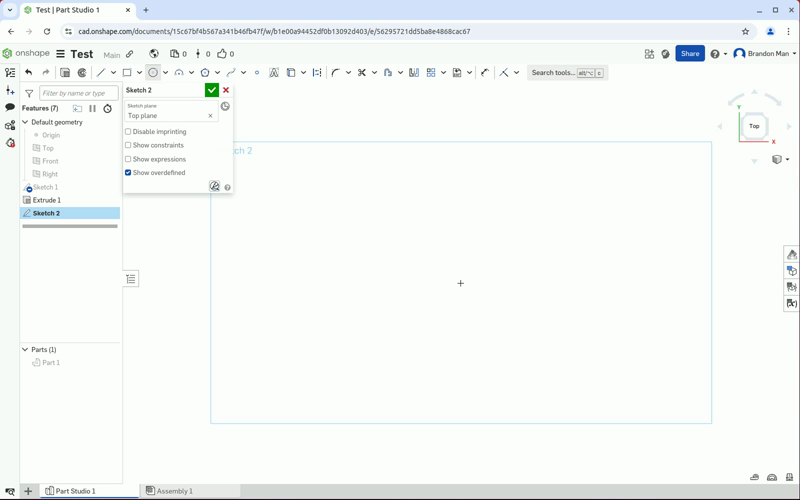
click(460, 282)
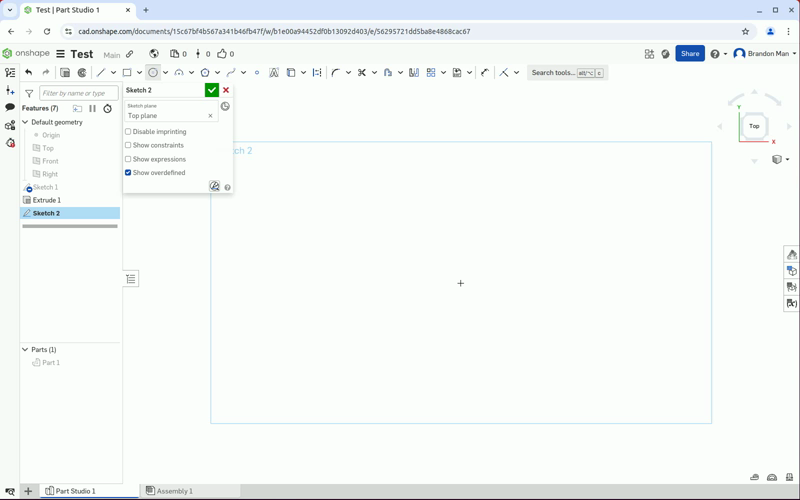
key_up(shift)
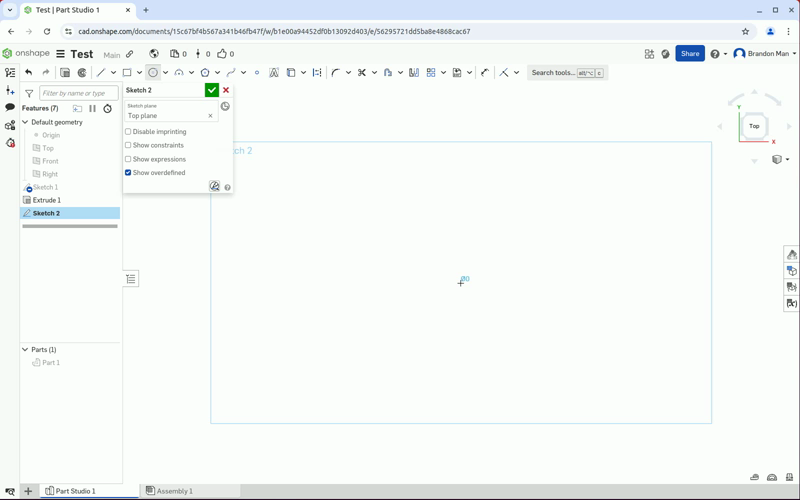
mouse_move(473, 282)
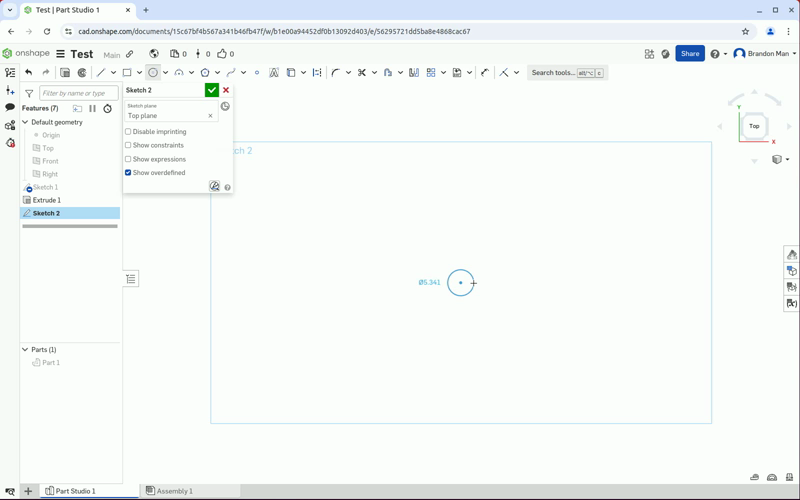
click(473, 282)
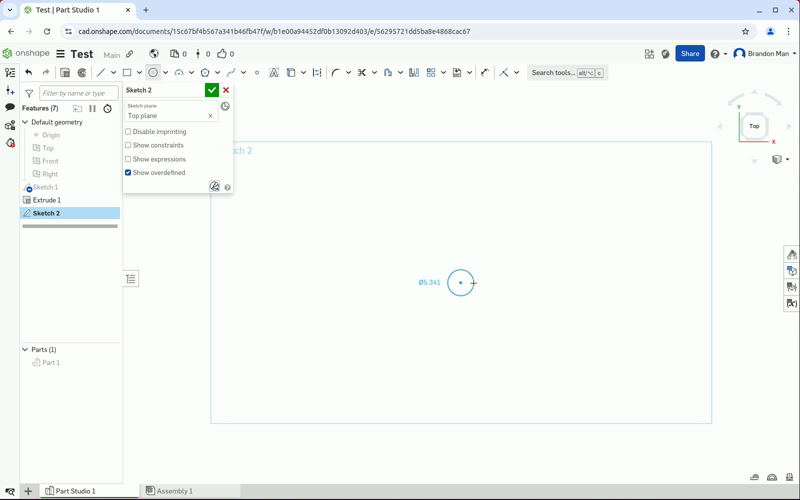
key(esc)
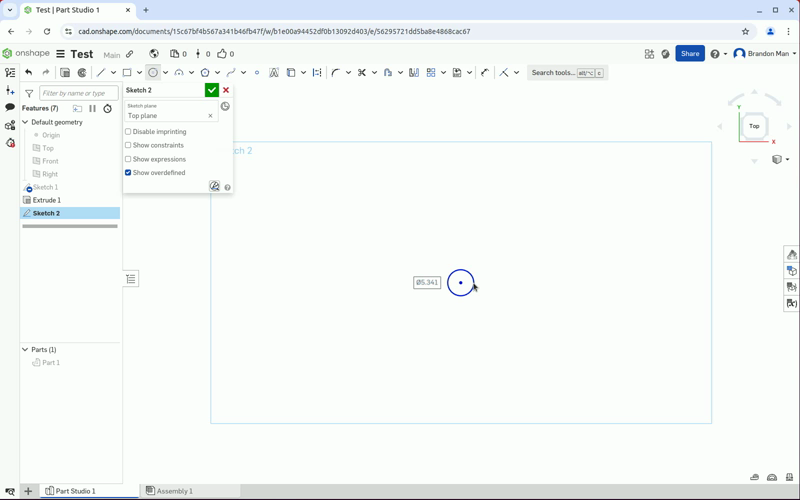
mouse_move(457, 291)
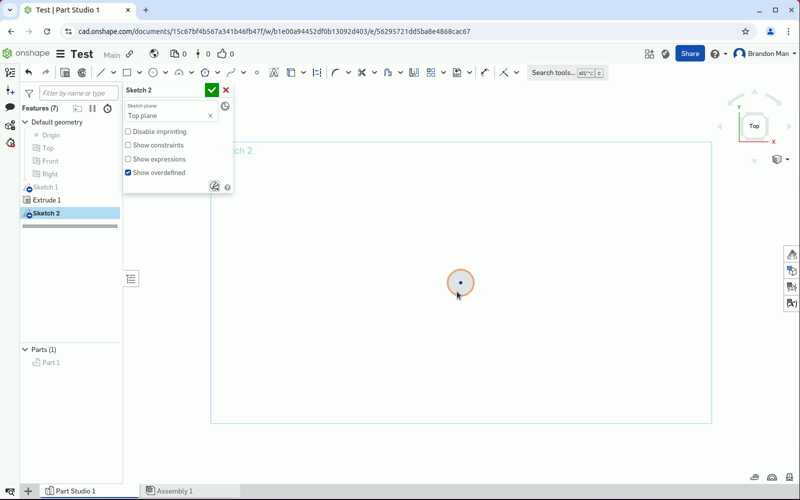
scroll(6)
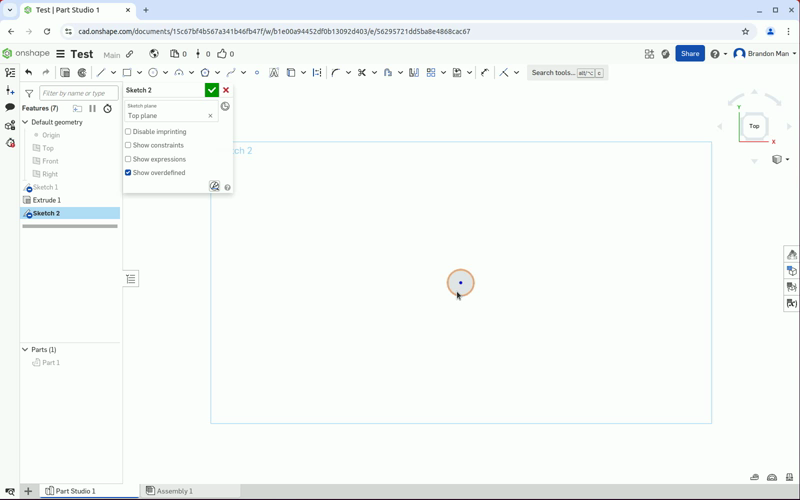
scroll(6)
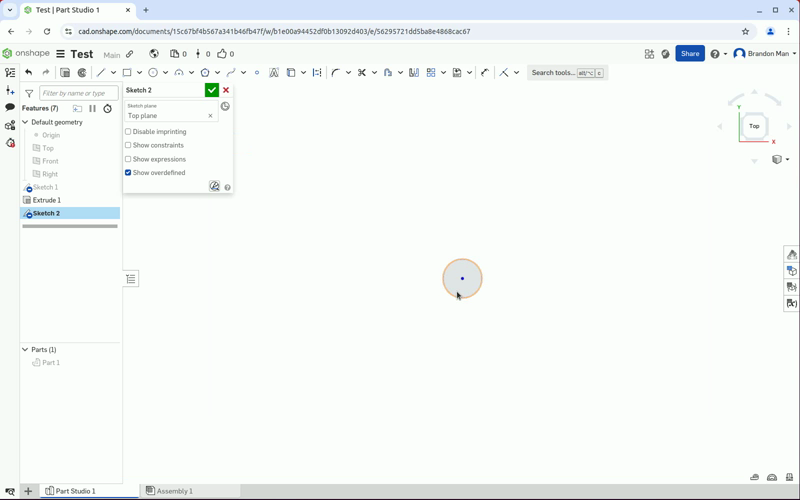
scroll(6)
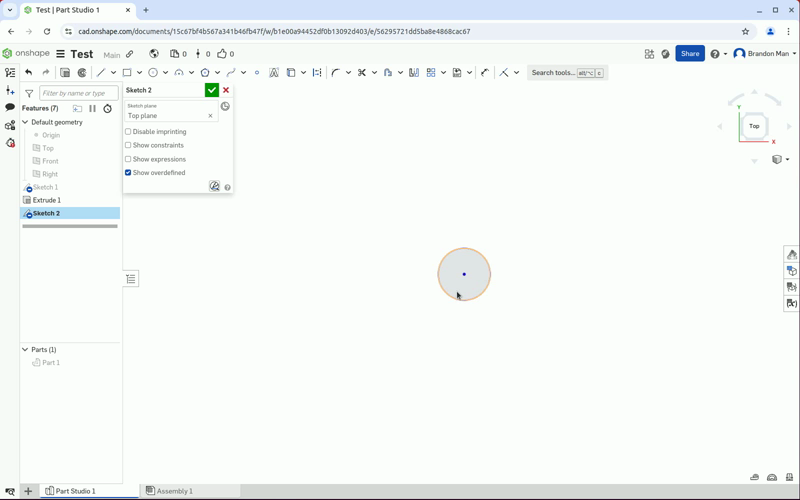
scroll(6)
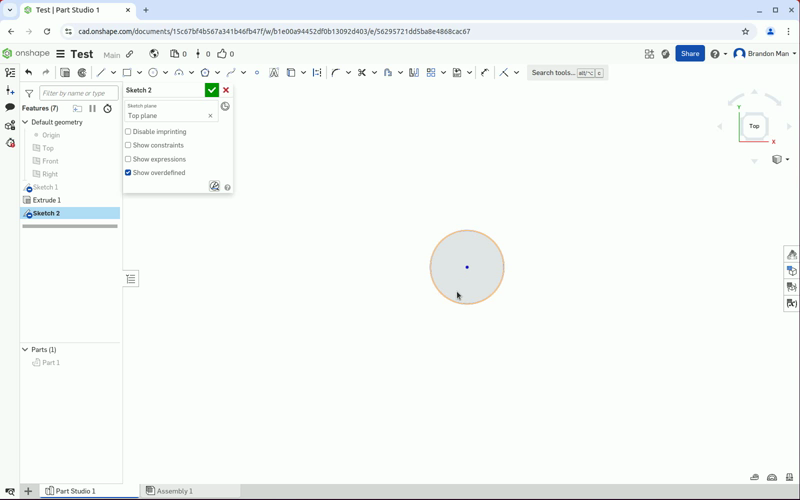
scroll(6)
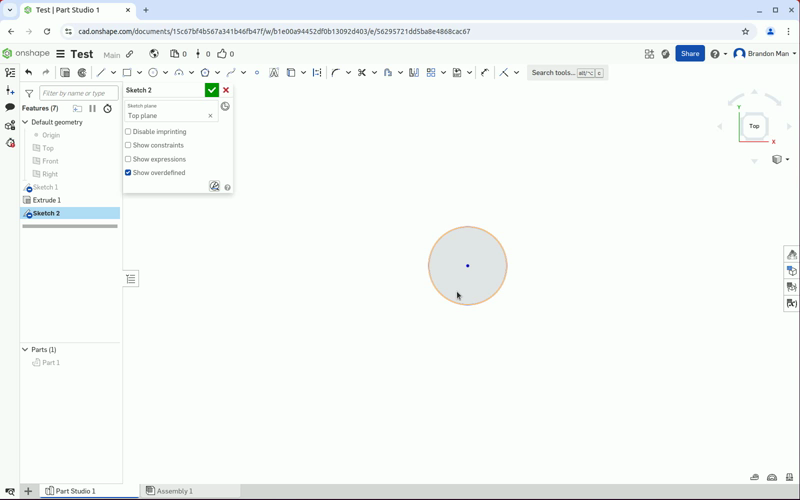
scroll(6)
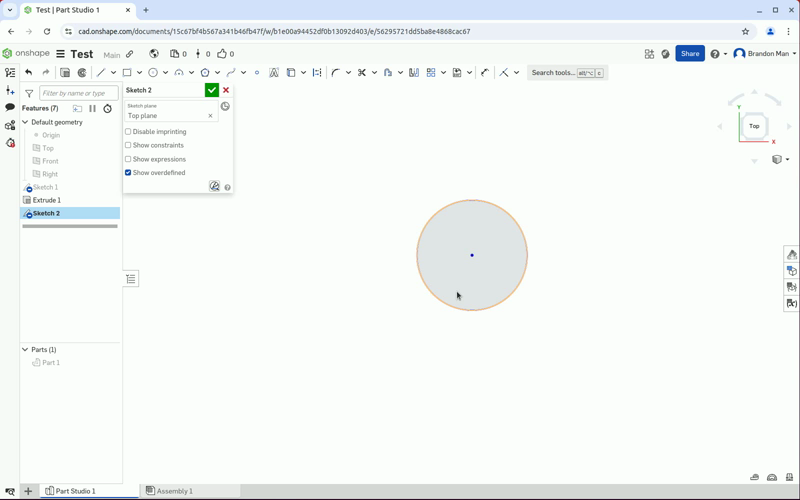
scroll(6)
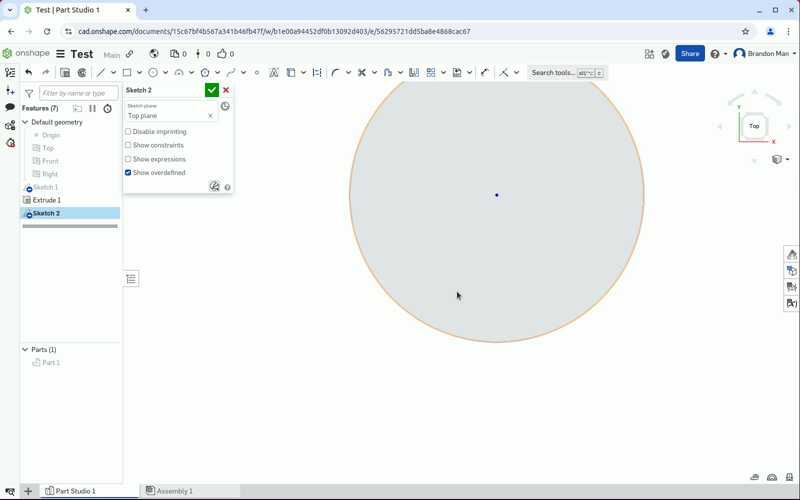
click(457, 291)
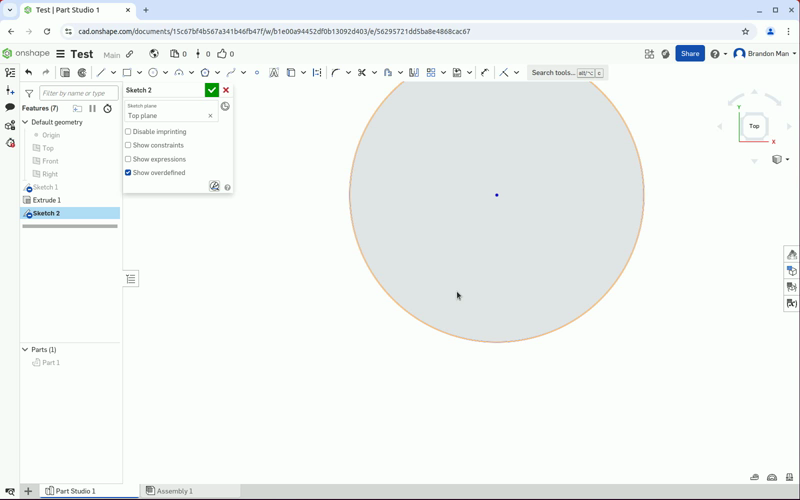
scroll(-6)
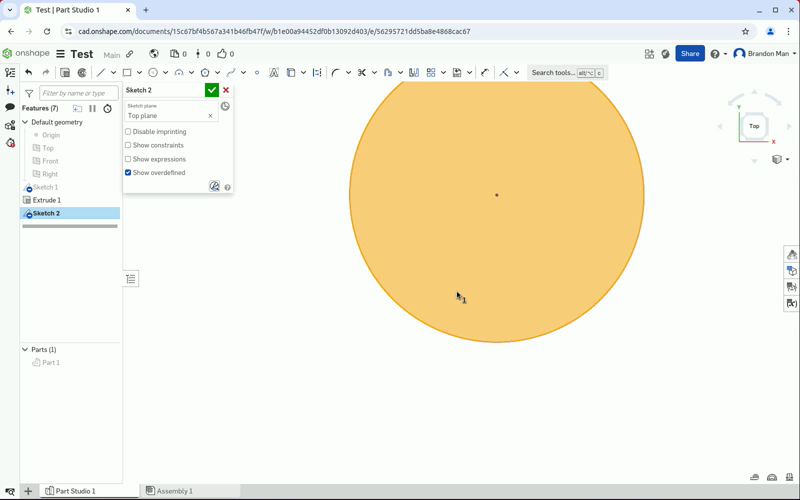
scroll(-6)
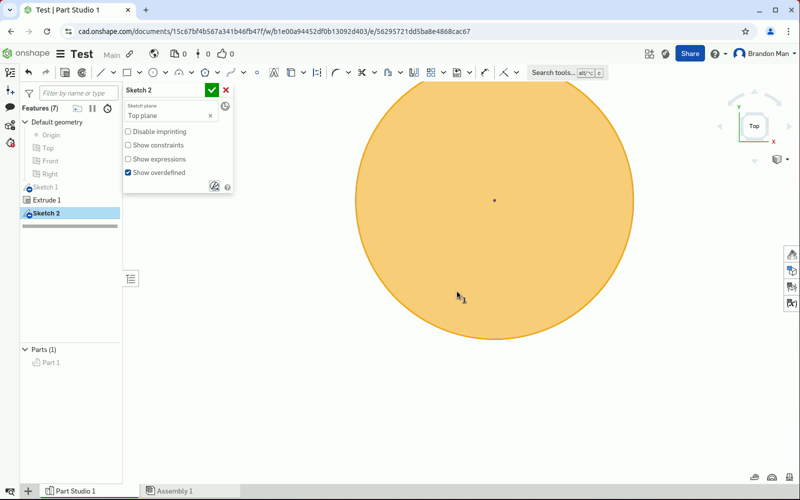
scroll(-6)
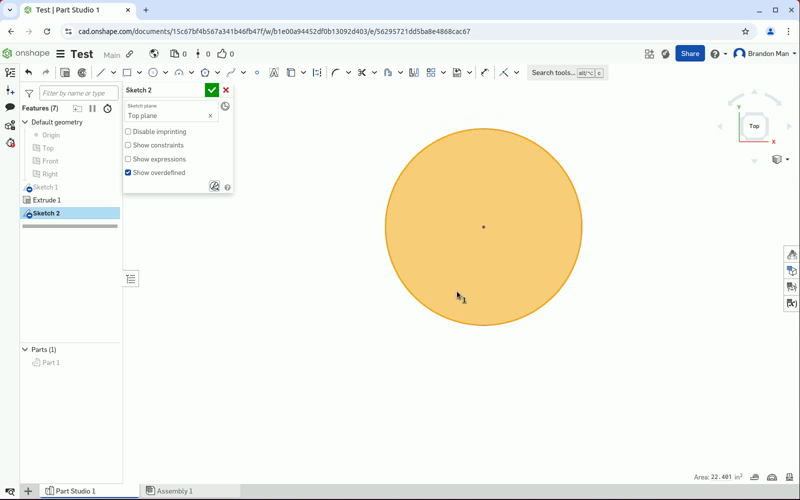
scroll(-6)
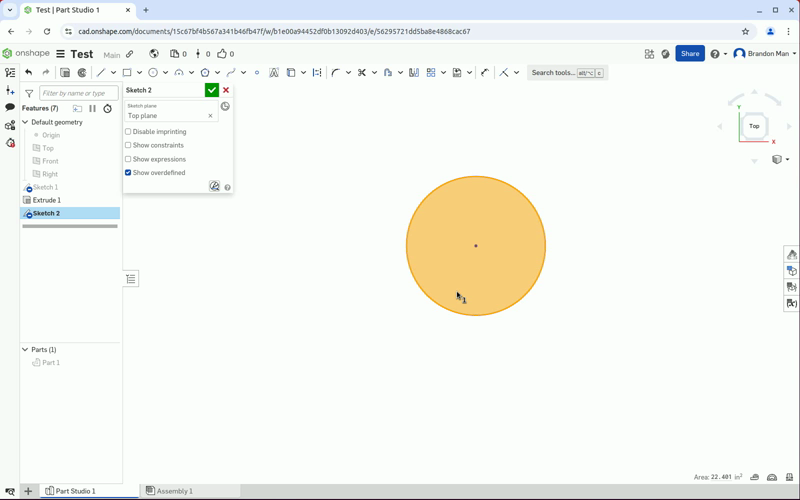
scroll(-6)
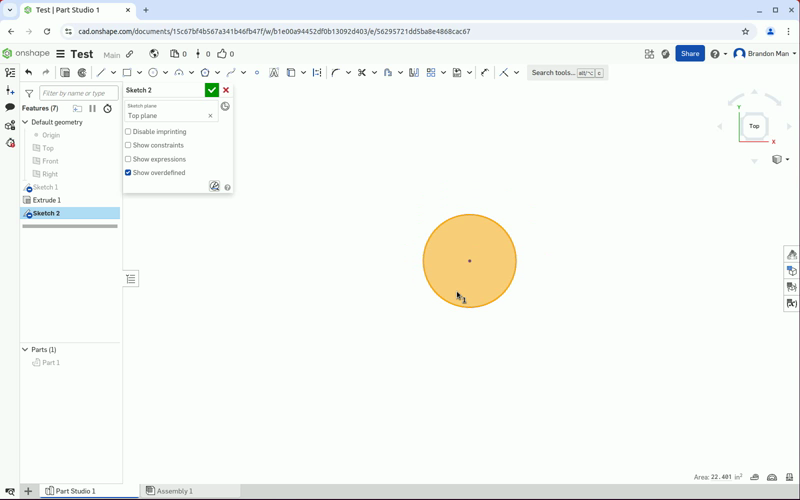
scroll(-6)
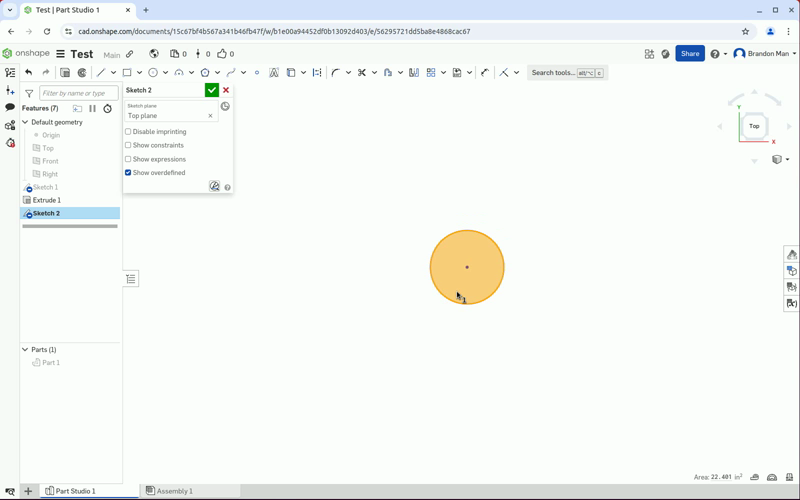
scroll(-6)
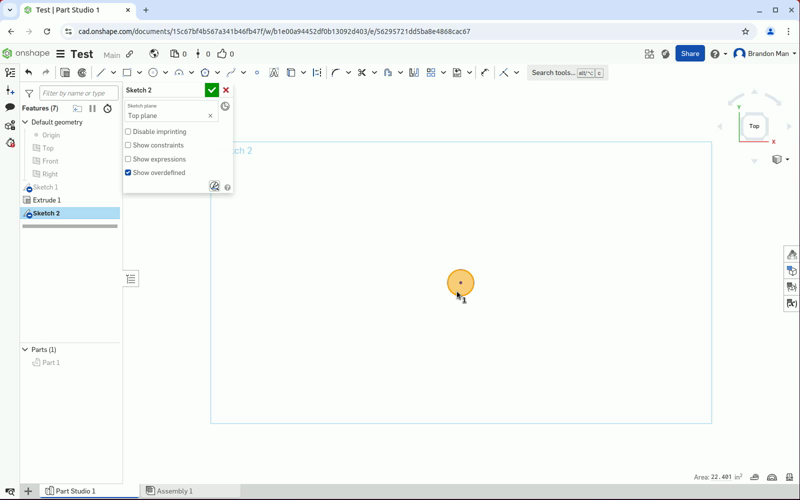
mouse_move(73, 352)
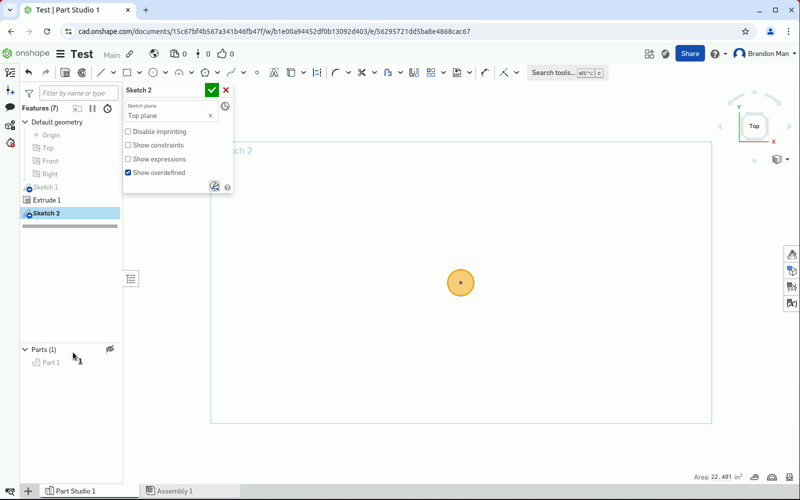
key(shift+y)
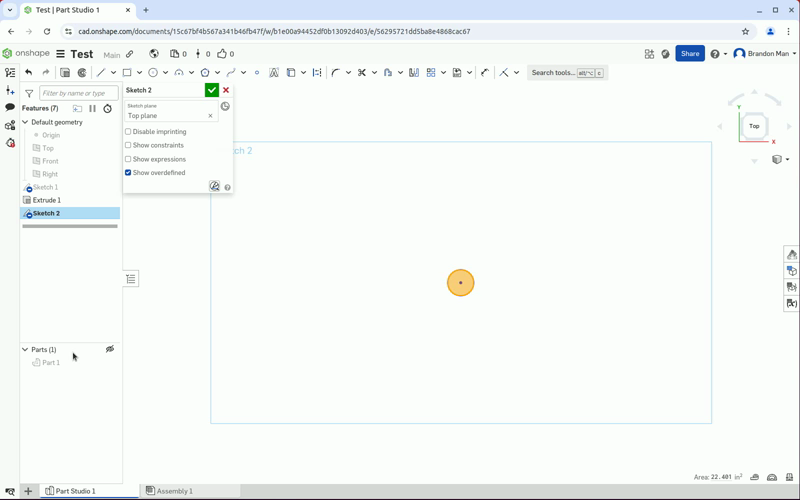
key(shift+e)
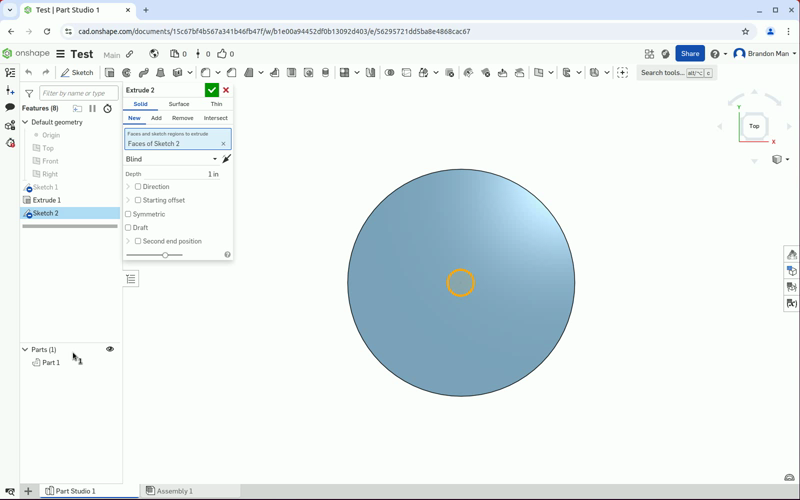
mouse_move(143, 106)
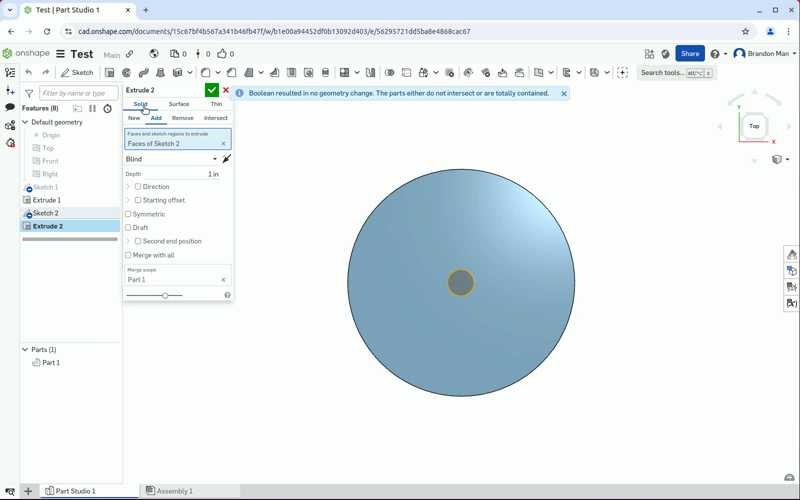
click(143, 106)
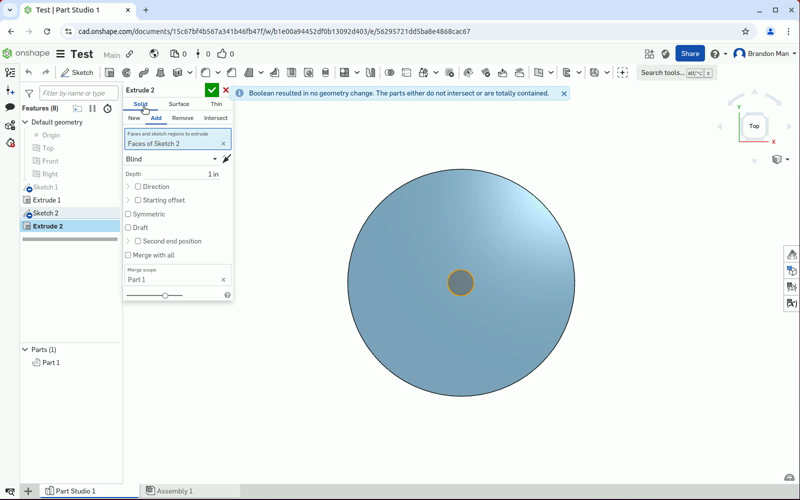
mouse_move(137, 120)
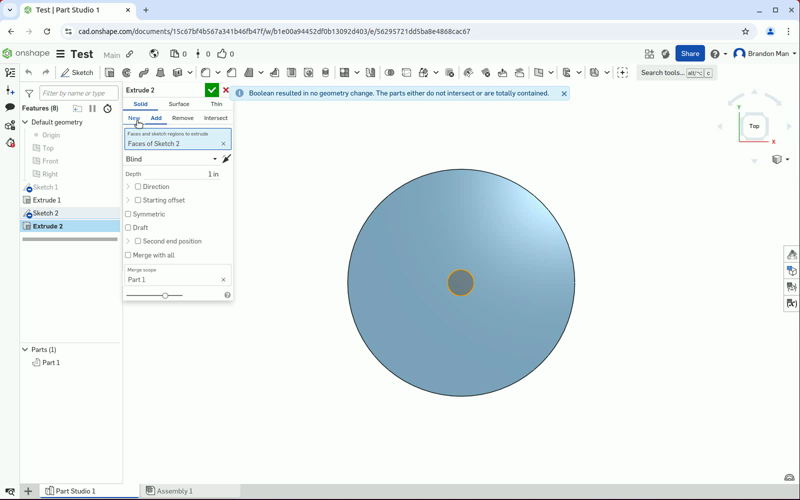
click(137, 120)
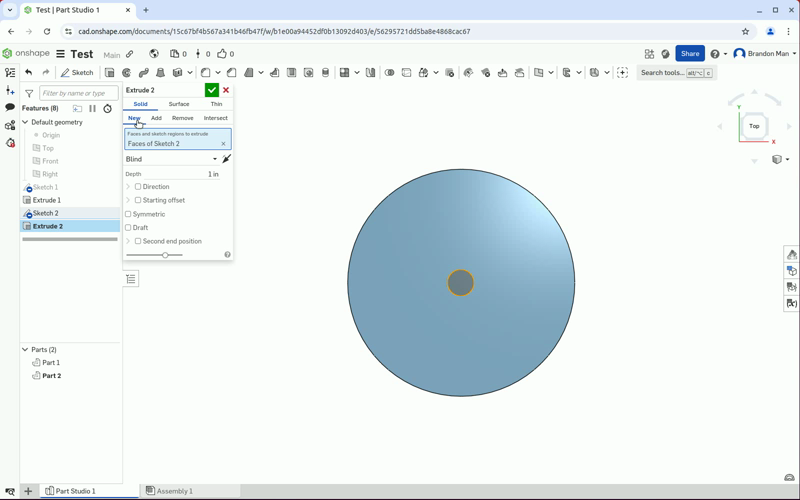
key(tab, 4)
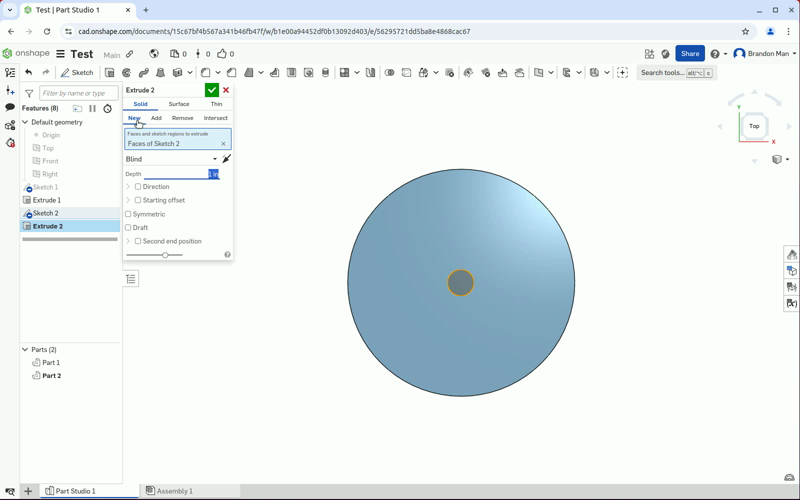
text(6.981)
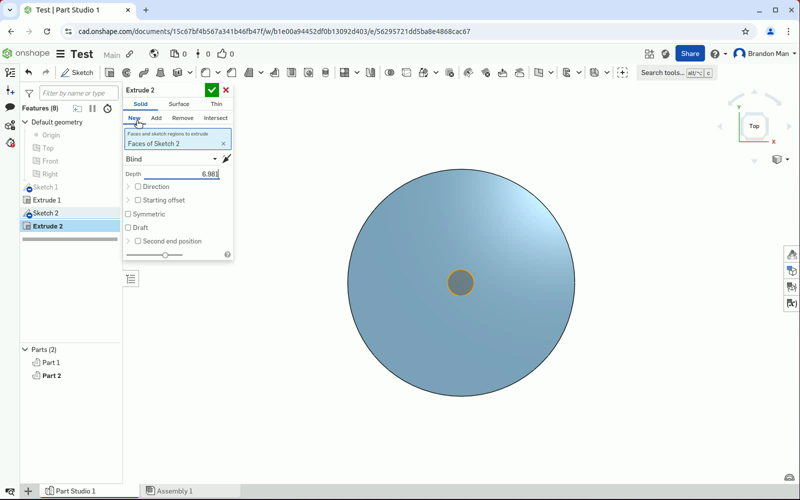
key(enter)
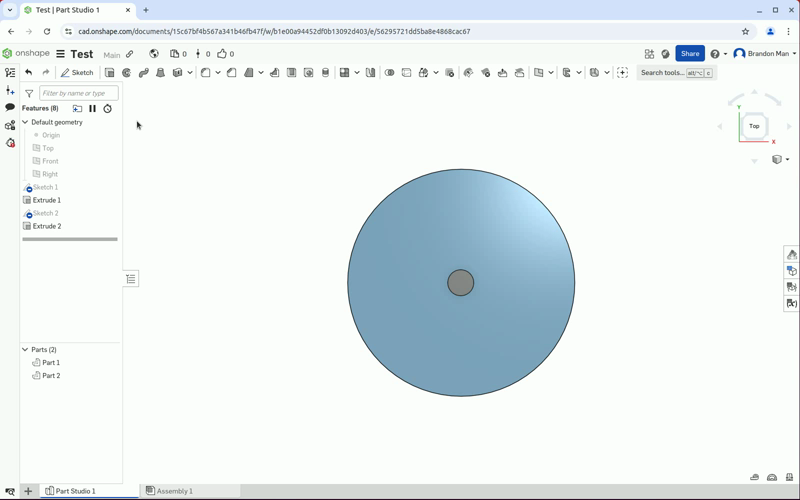
key(shift+h)
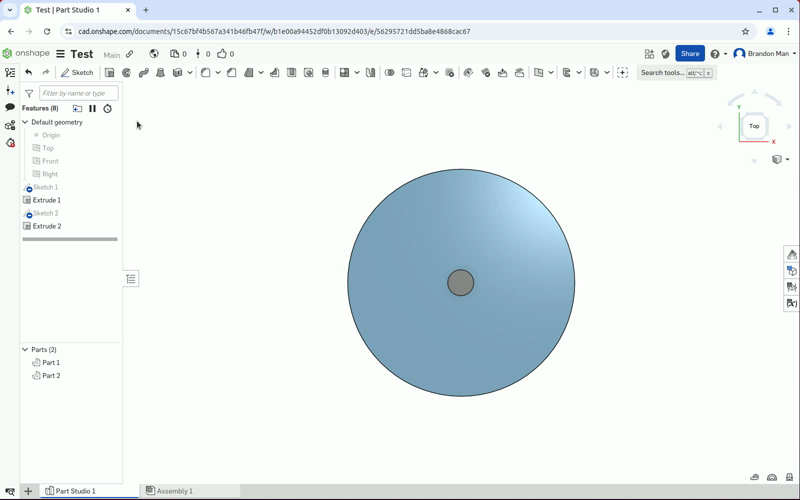
key(shift+h)
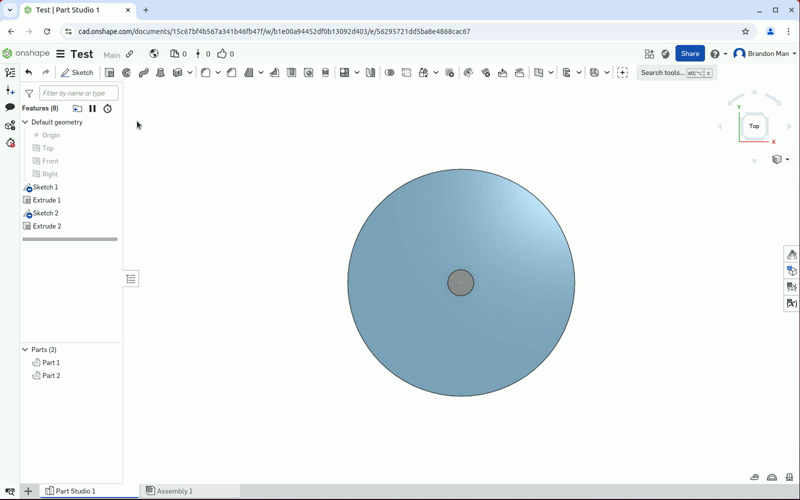
key(shift+7)
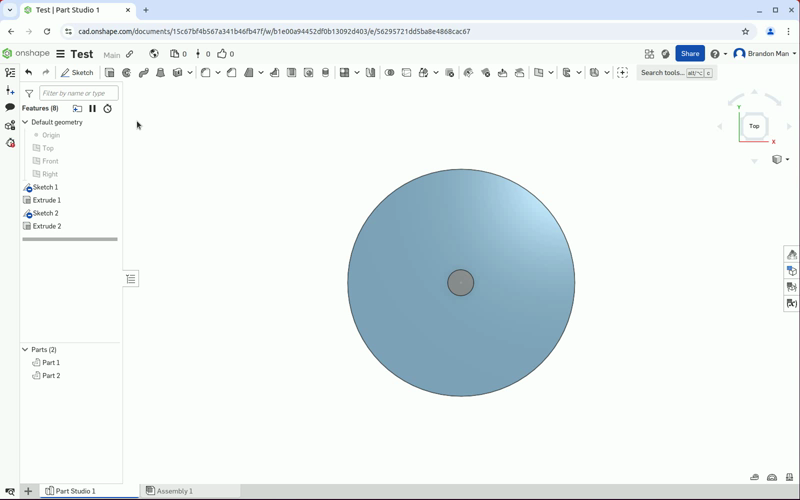
key(up, 3)
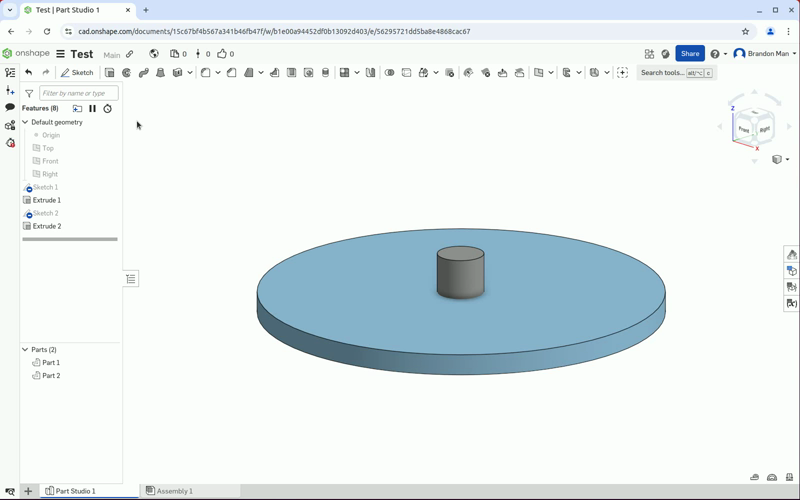
key(left, 3)
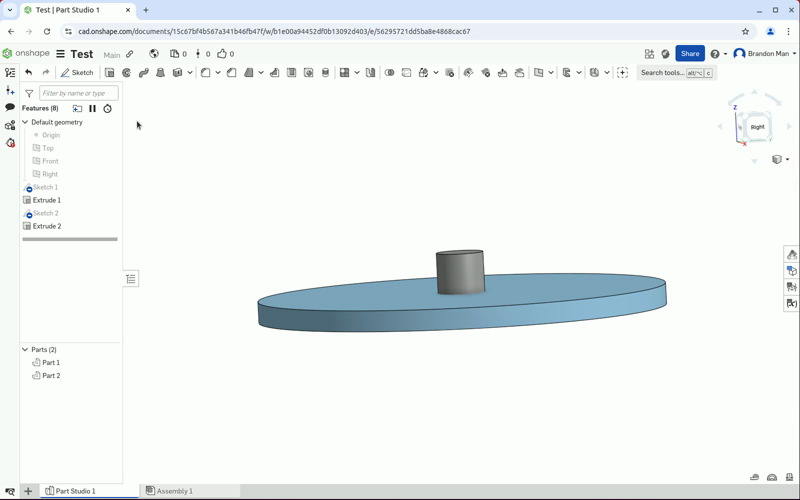
key(right, 3)
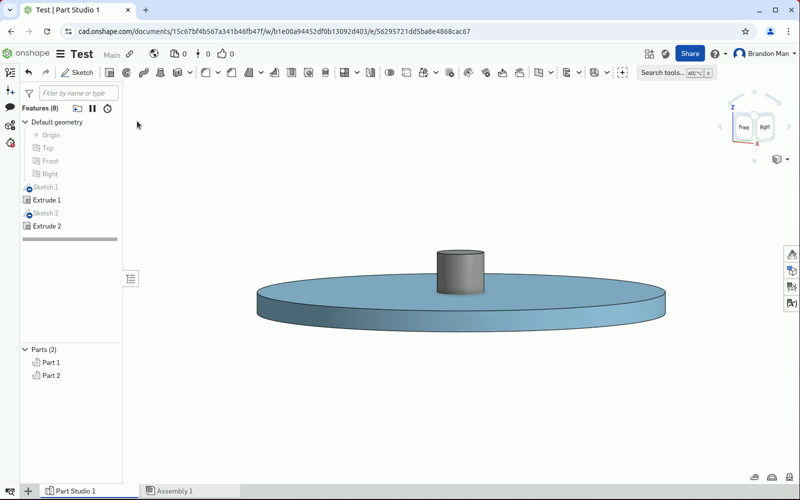
key(down, 3)
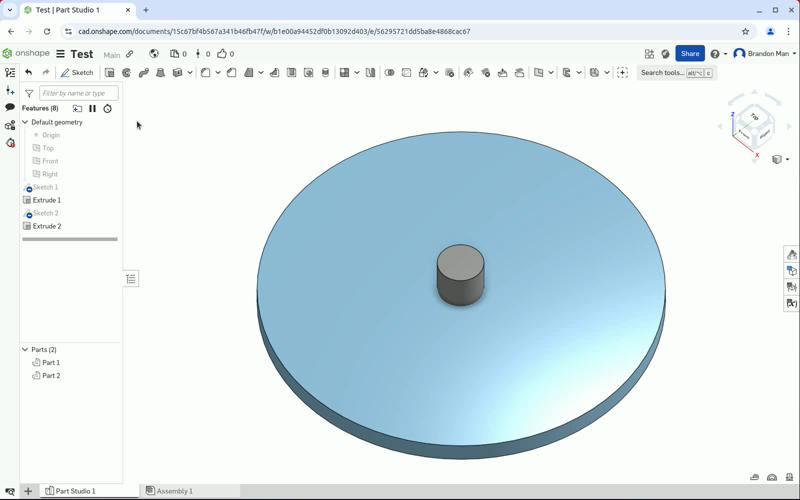
mouse_move(73, 189)
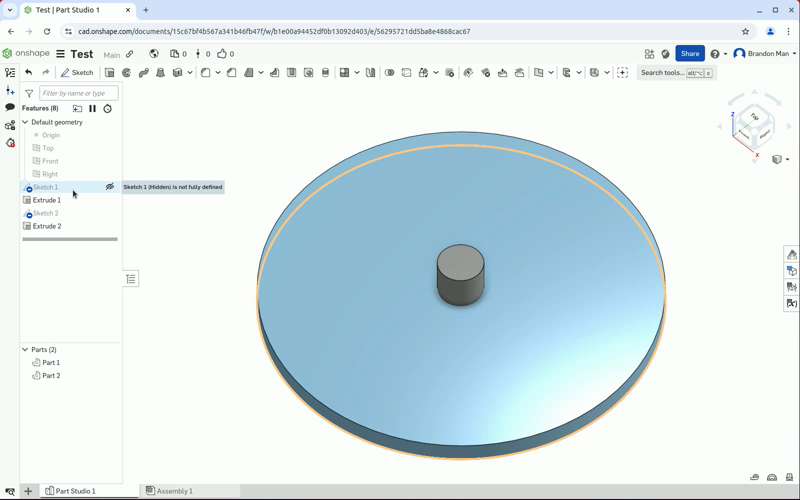
click(73, 189)